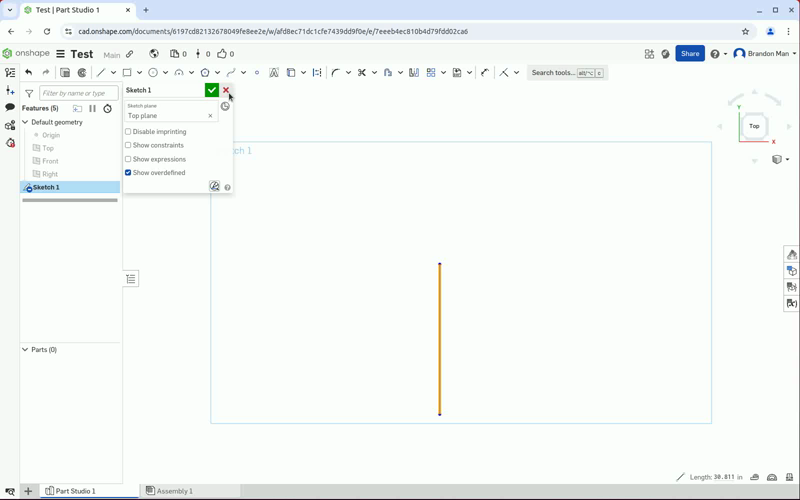
key(shift+h)
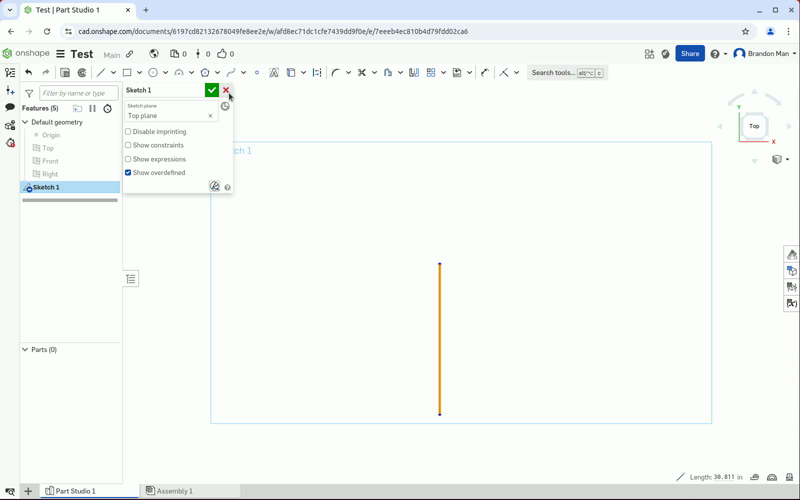
key(shift+s)
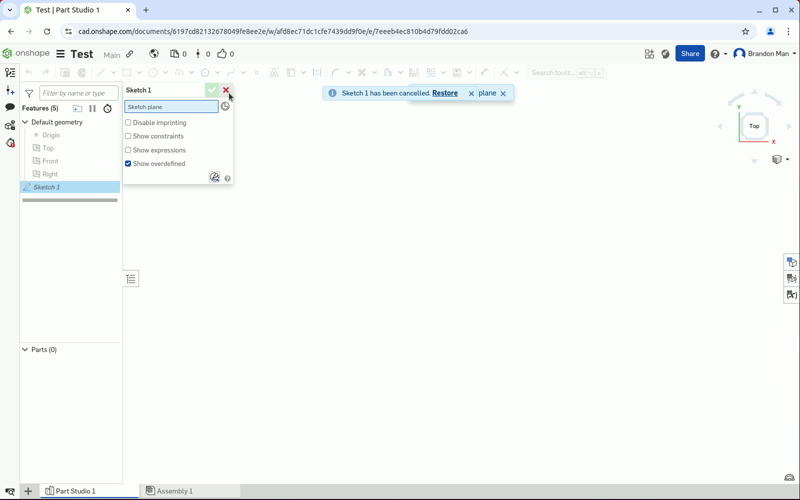
mouse_move(73, 150)
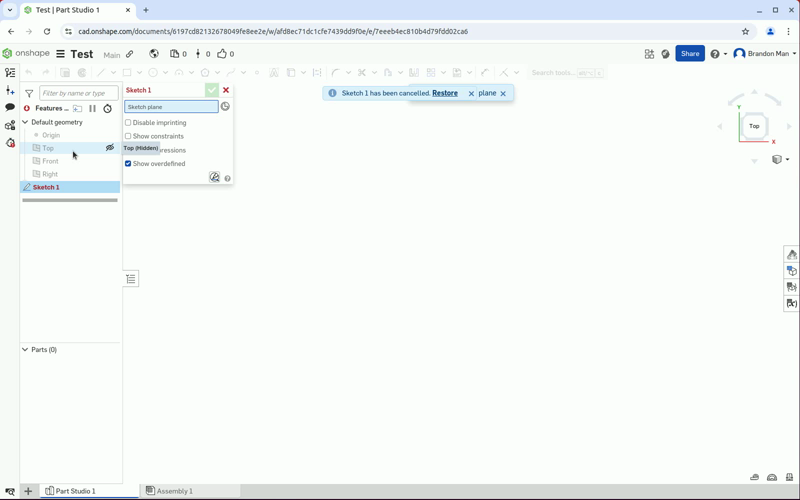
click(73, 150)
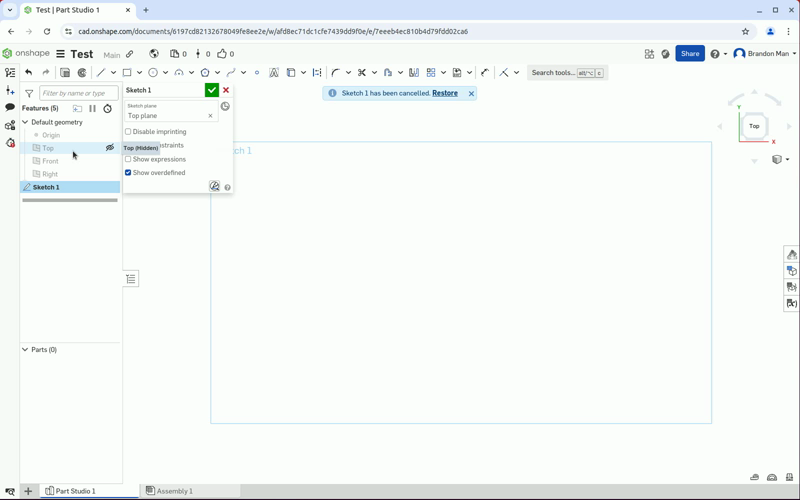
mouse_move(73, 352)
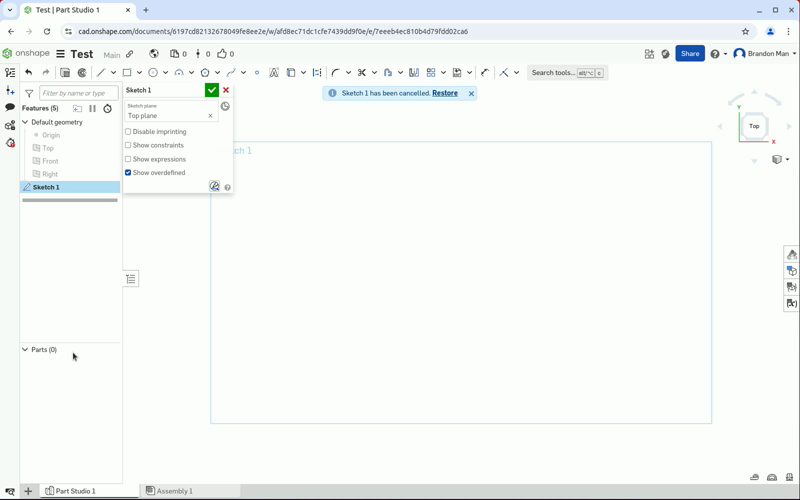
key(y)
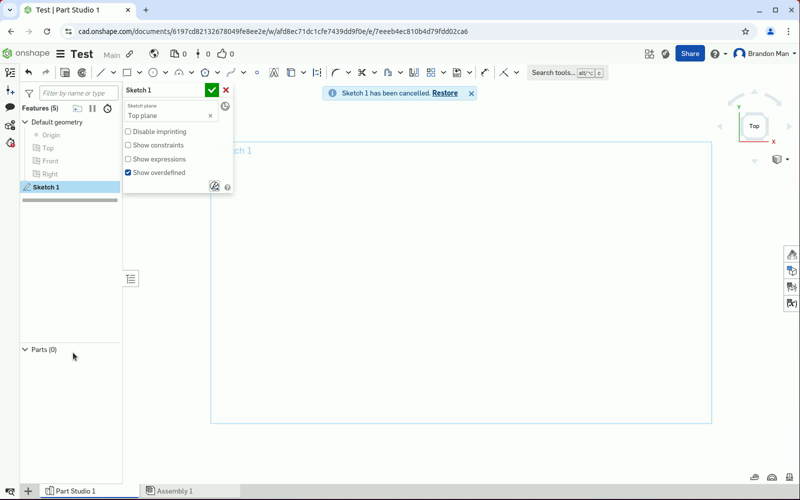
key(c)
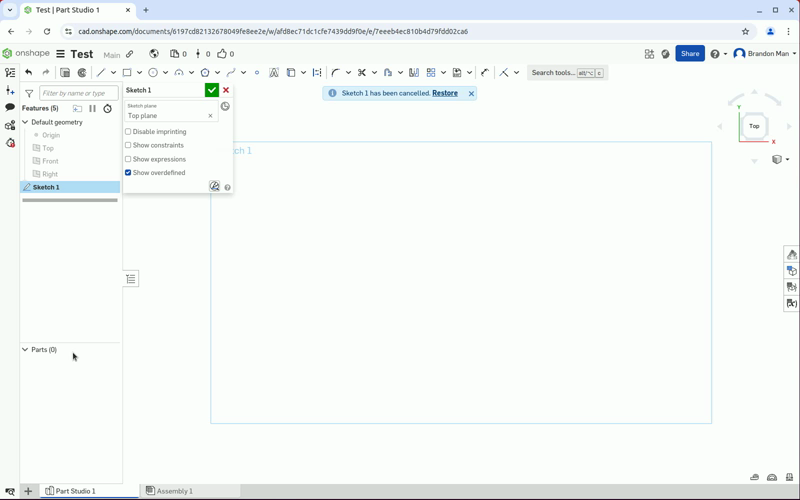
key_down(shift)
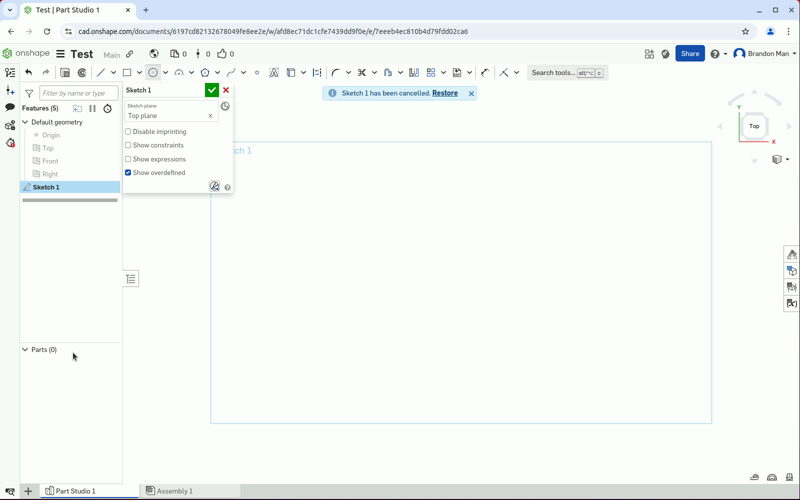
mouse_move(460, 282)
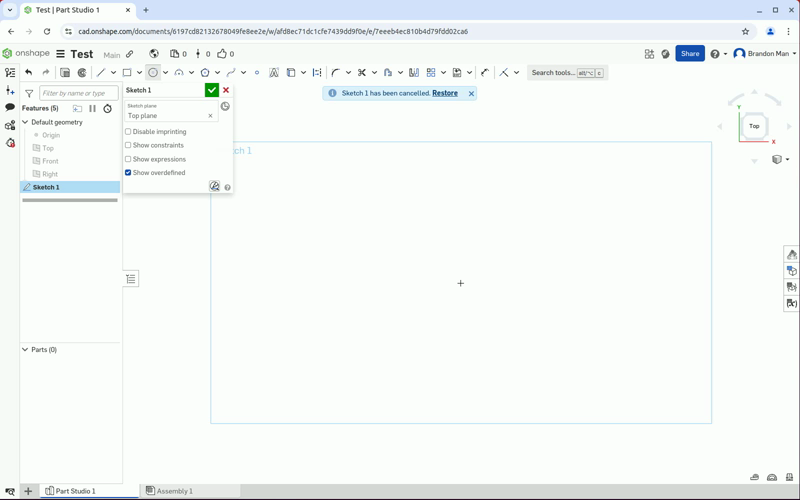
click(460, 282)
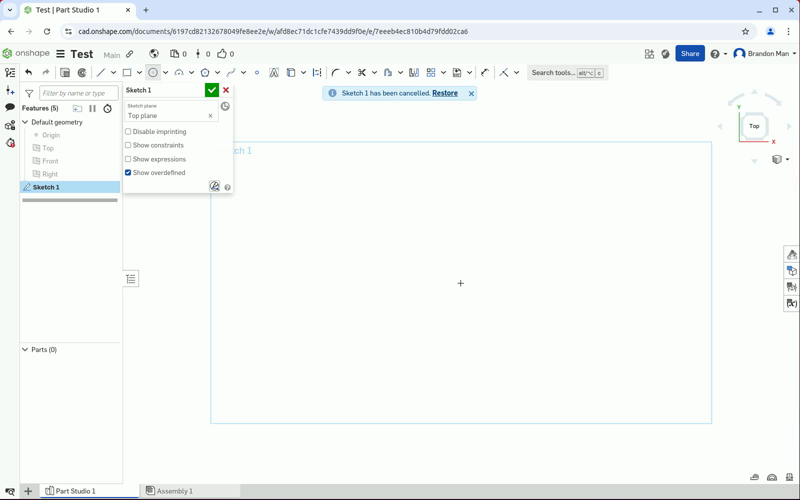
key_up(shift)
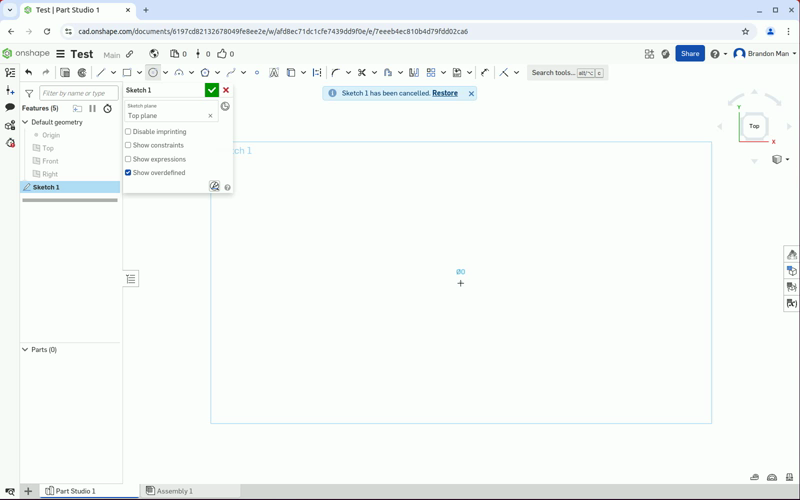
mouse_move(533, 282)
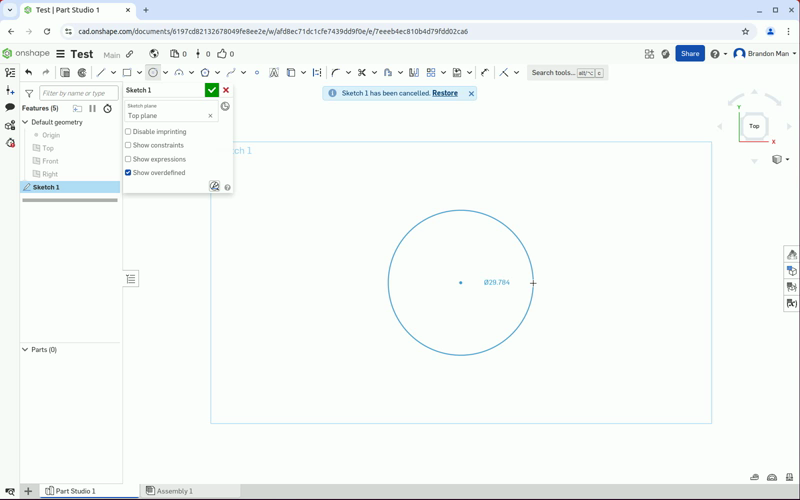
click(533, 282)
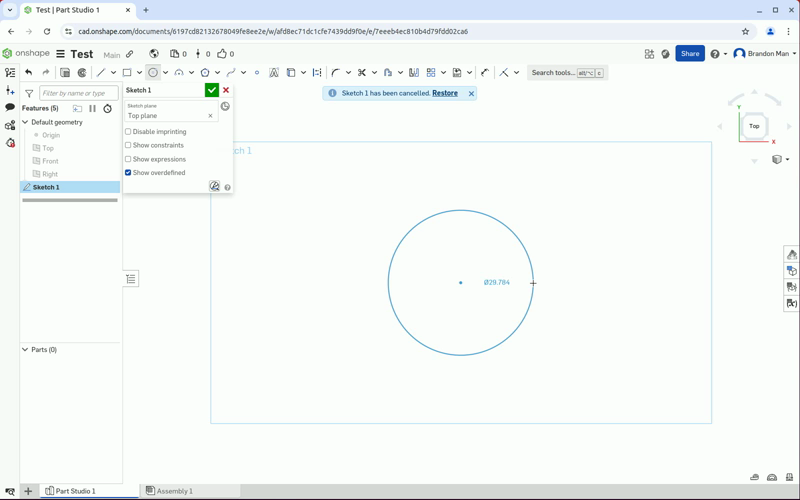
key(esc)
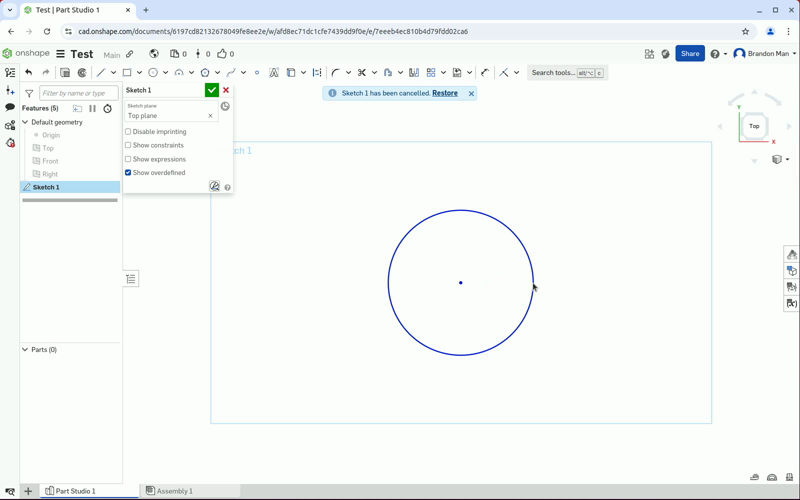
mouse_move(478, 287)
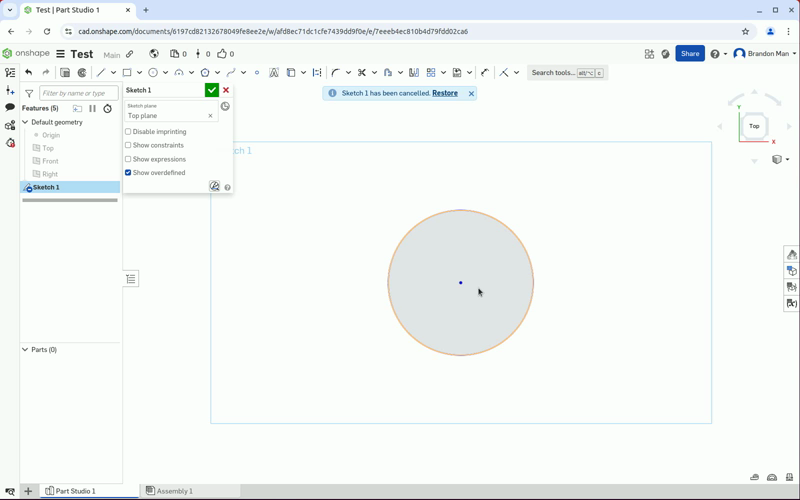
click(478, 287)
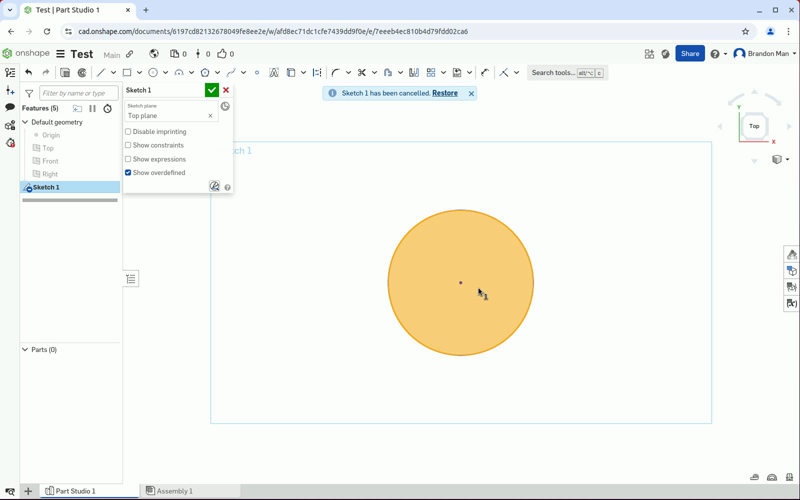
mouse_move(73, 352)
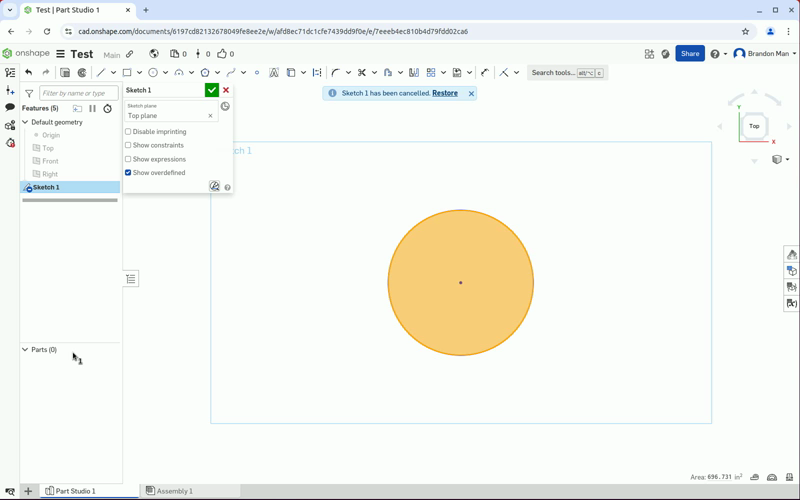
key(shift+y)
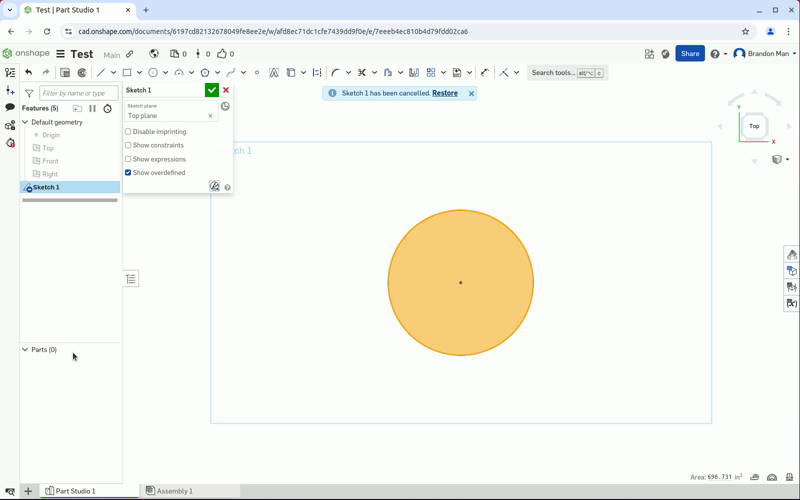
key(shift+e)
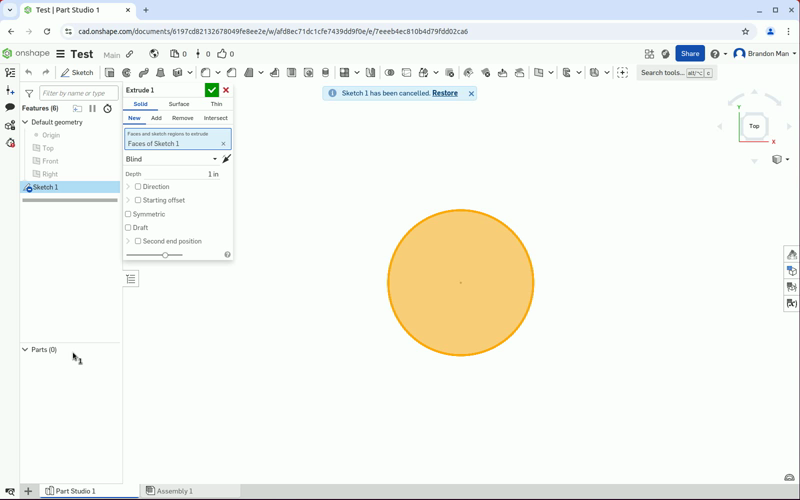
mouse_move(143, 106)
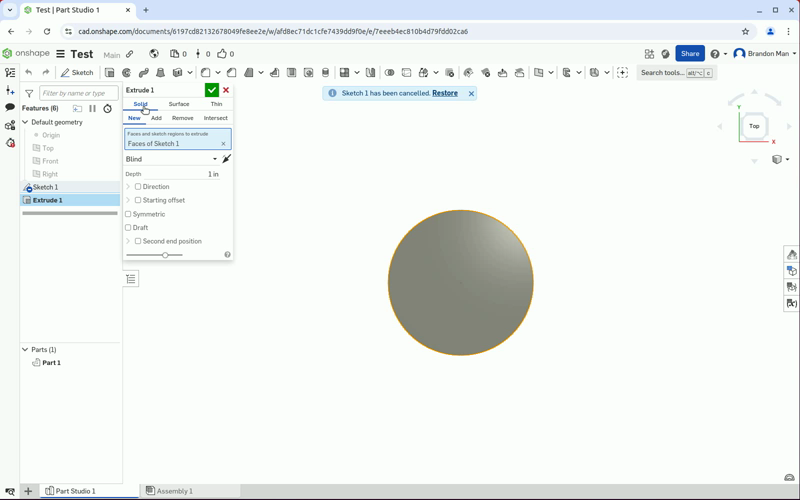
click(143, 106)
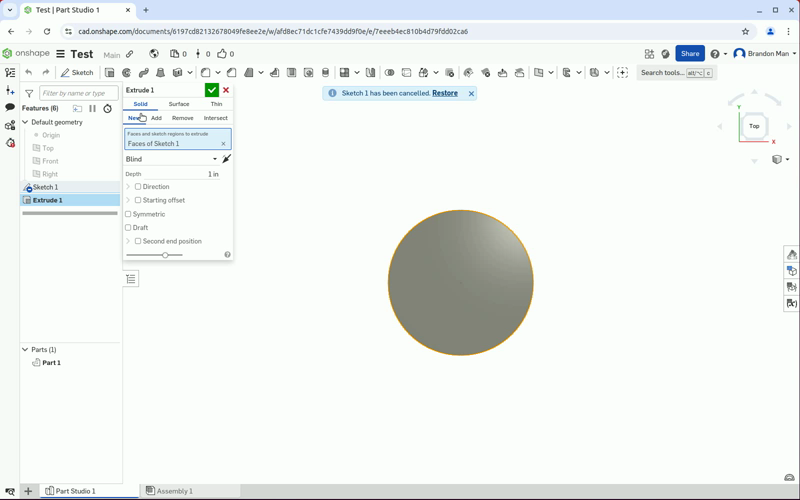
mouse_move(137, 120)
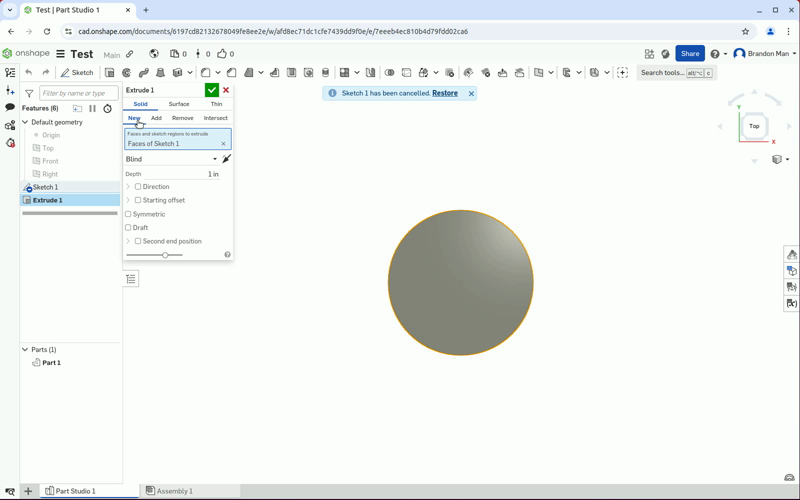
click(137, 120)
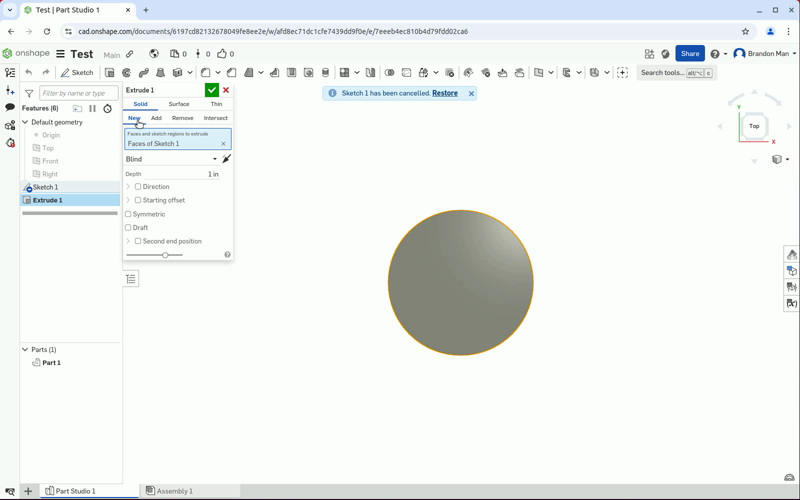
key(tab, 4)
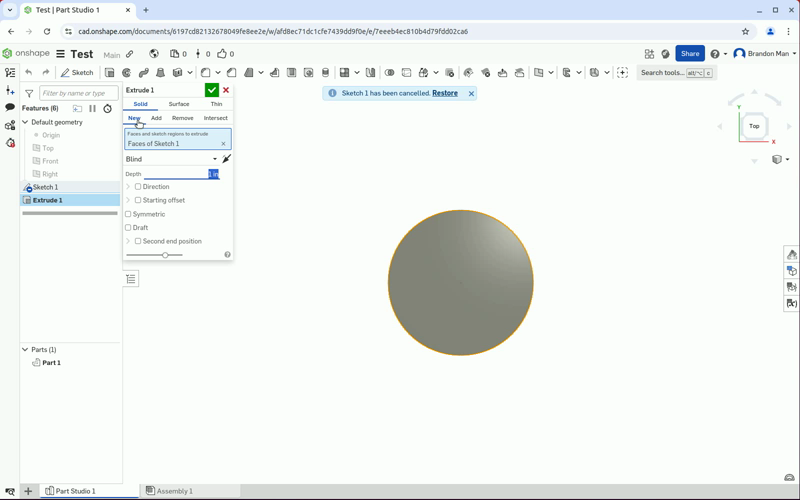
text(8.184)
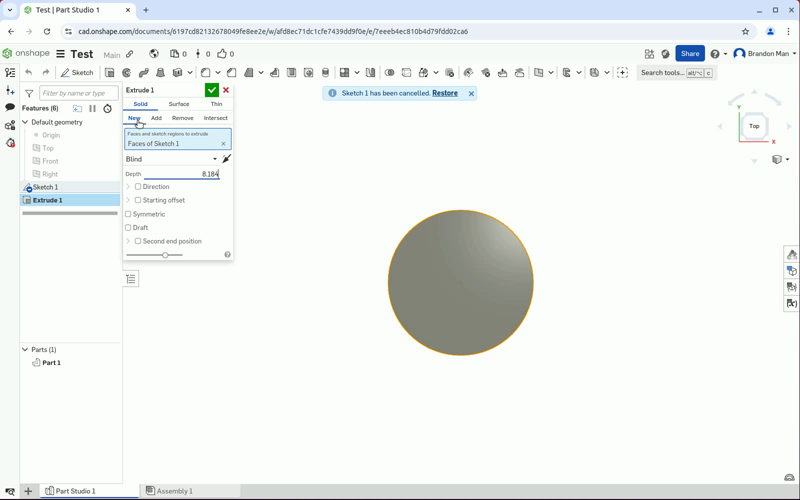
key(enter)
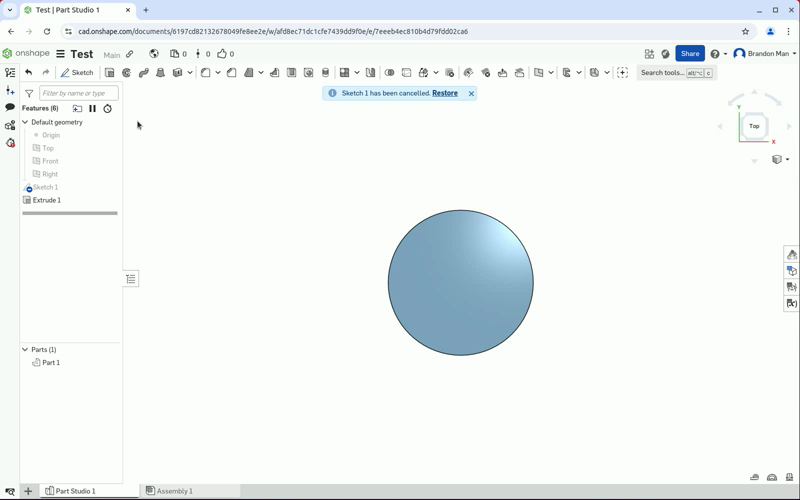
key(shift+h)
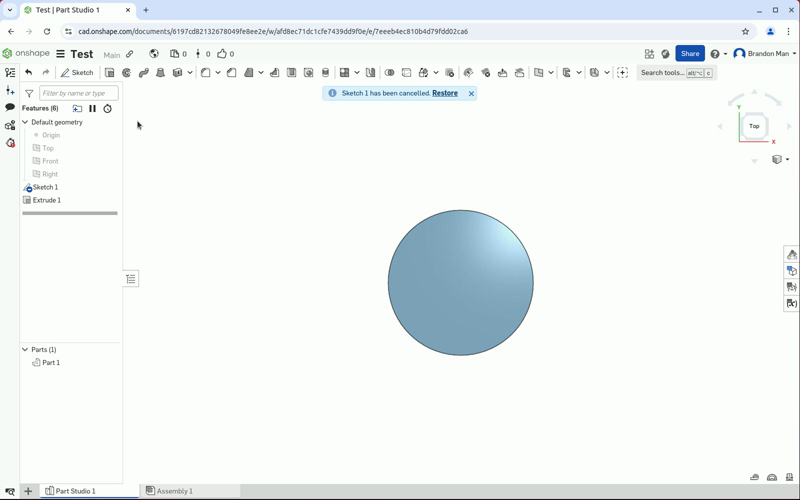
key(shift+h)
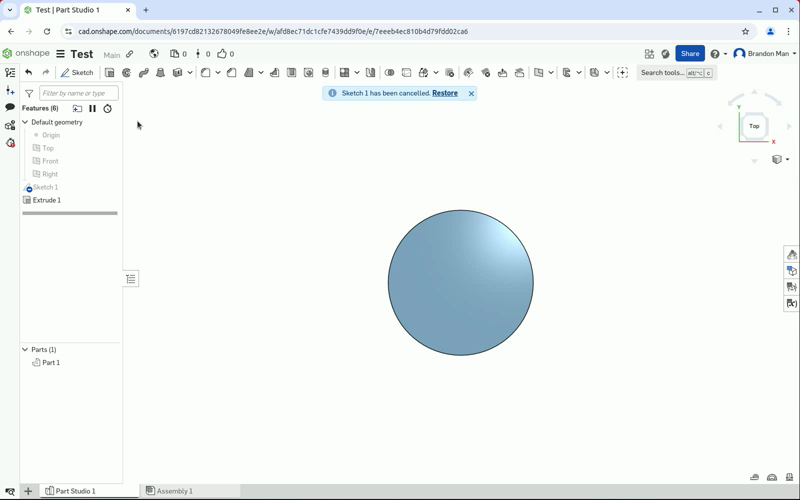
mouse_move(73, 189)
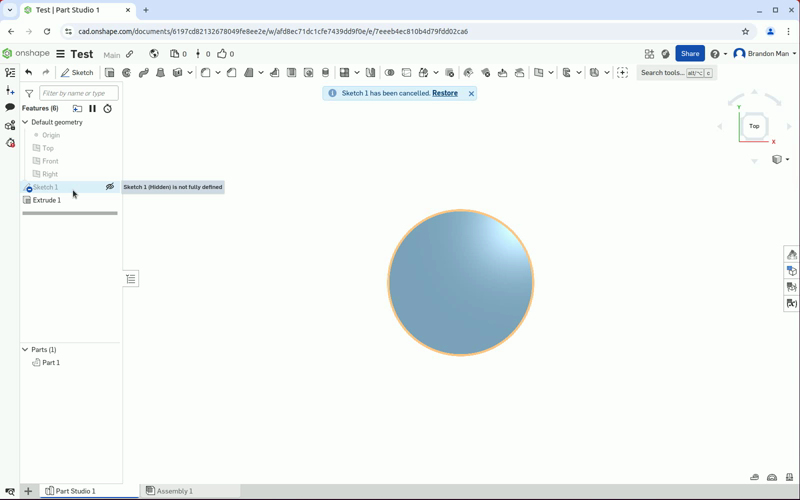
click(73, 189)
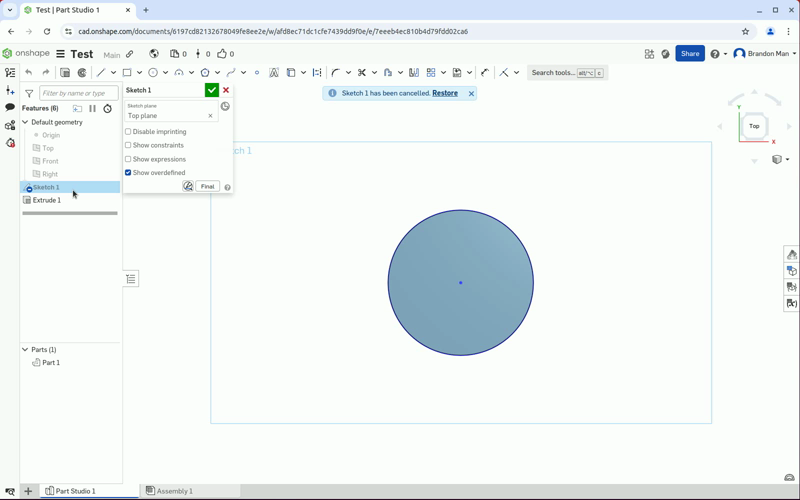
mouse_move(229, 92)
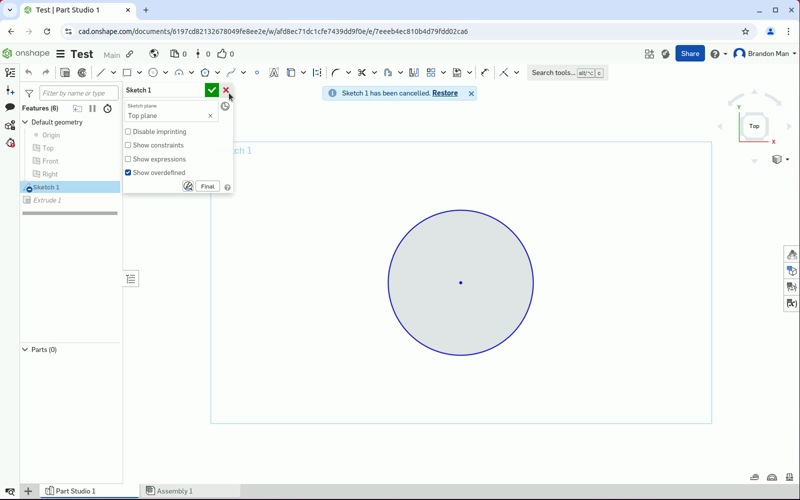
click(229, 92)
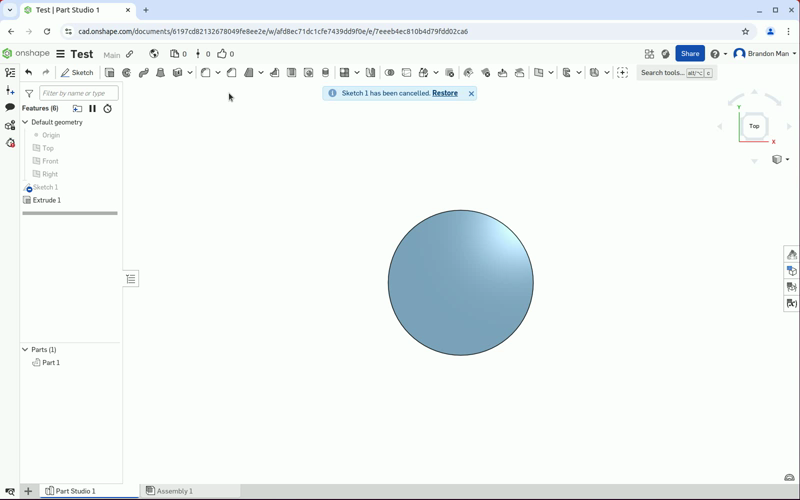
mouse_move(541, 75)
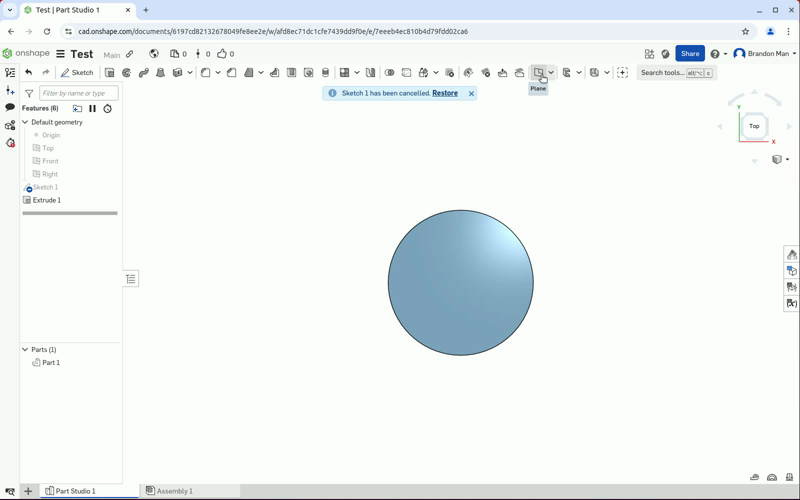
click(541, 75)
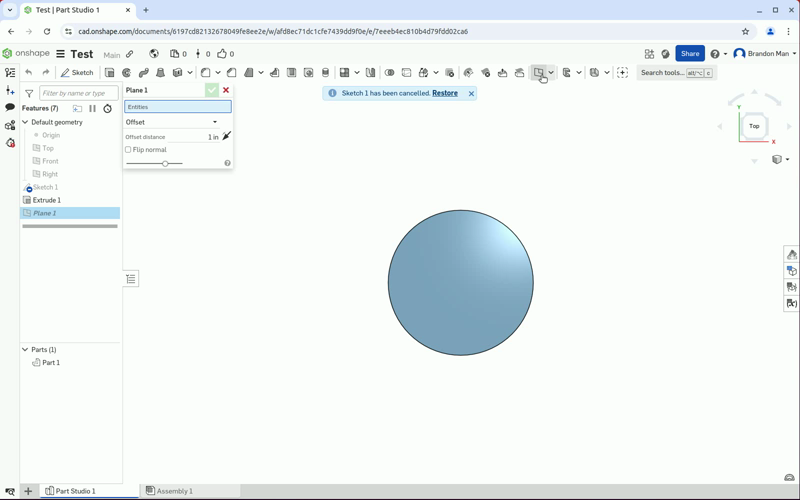
mouse_move(73, 150)
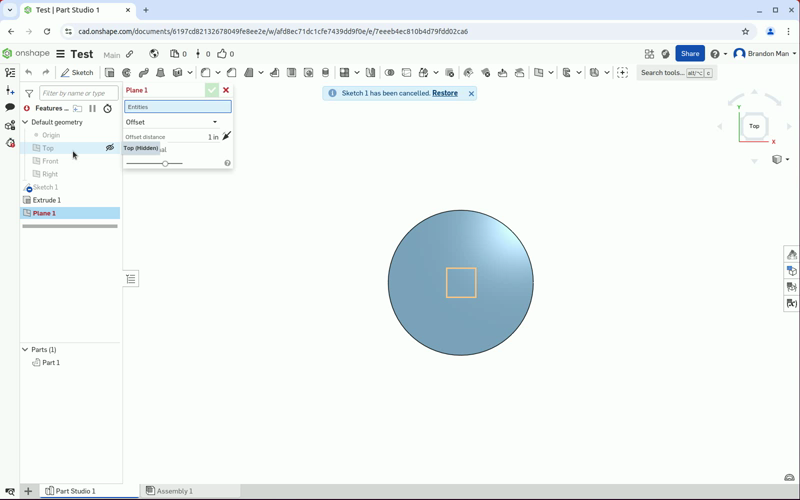
click(73, 150)
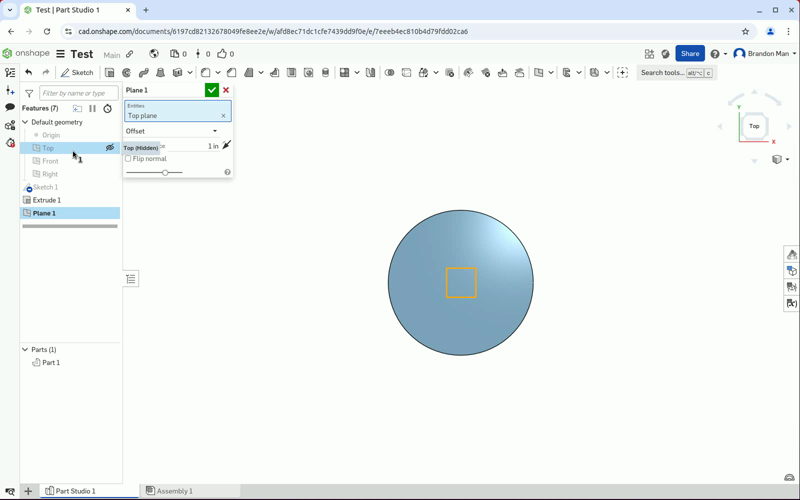
key(tab, 2)
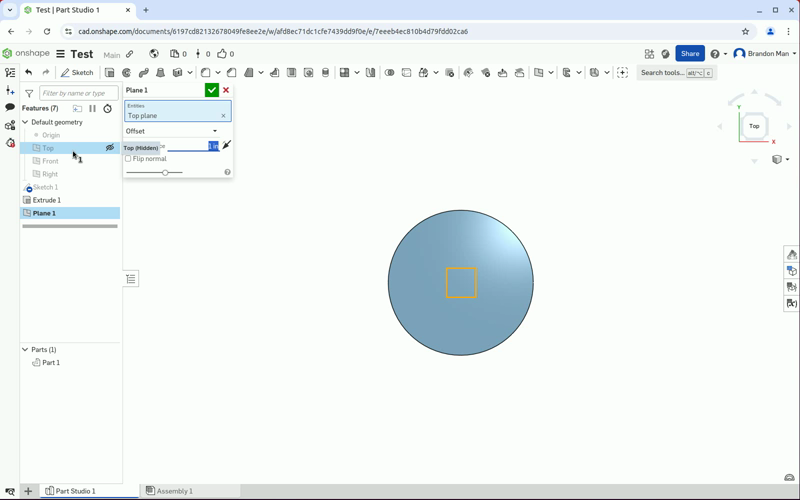
text(8.196)
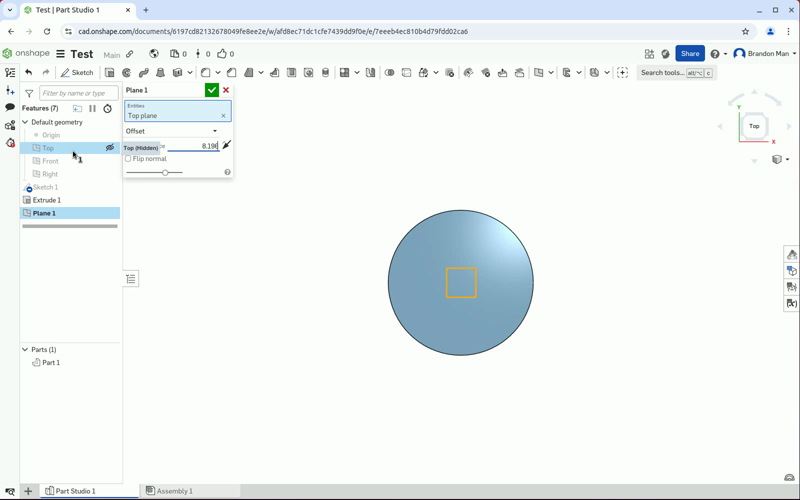
key(enter, 2)
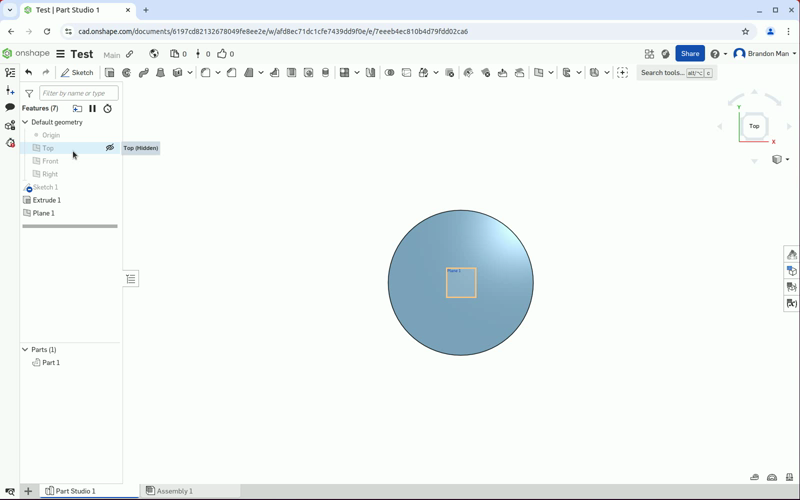
key(shift+s)
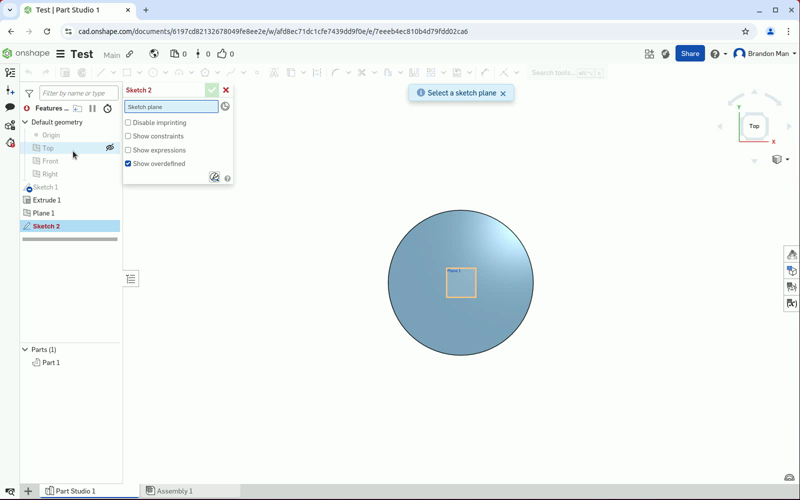
mouse_move(73, 215)
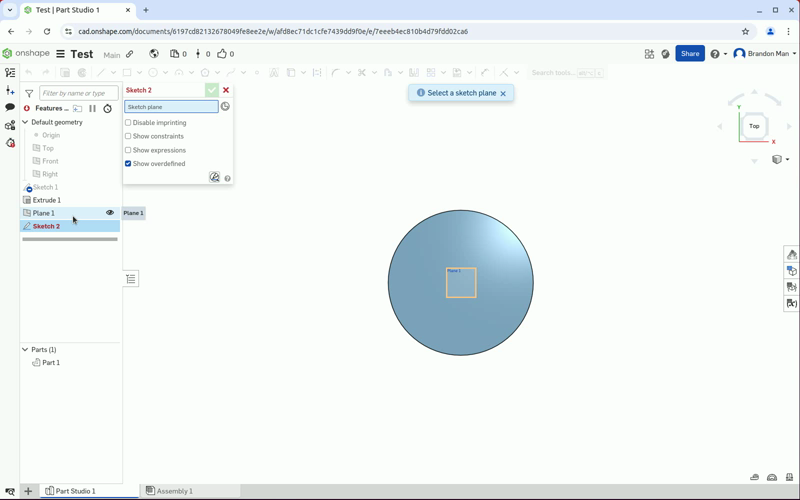
click(73, 215)
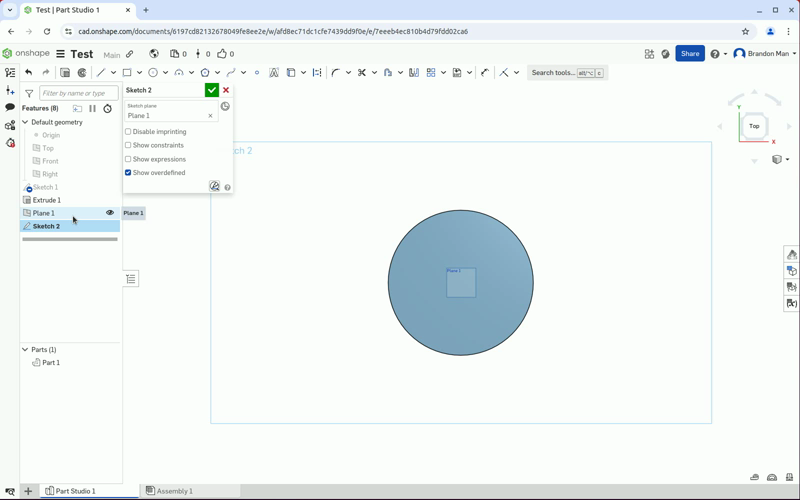
mouse_move(73, 352)
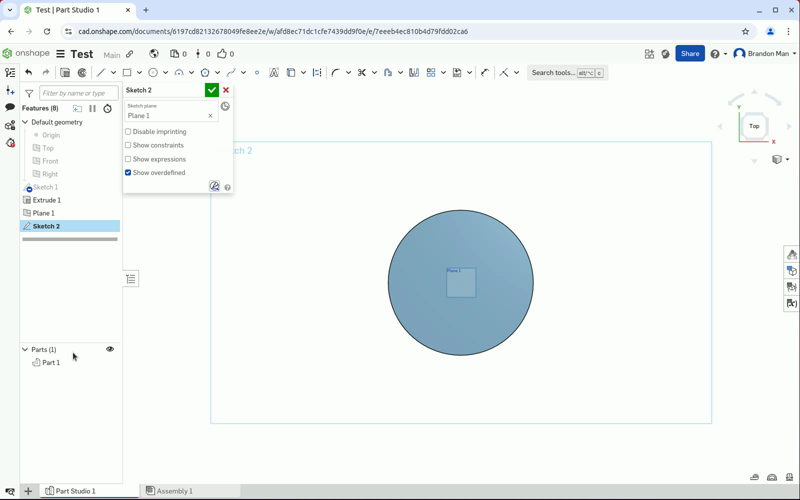
key(y)
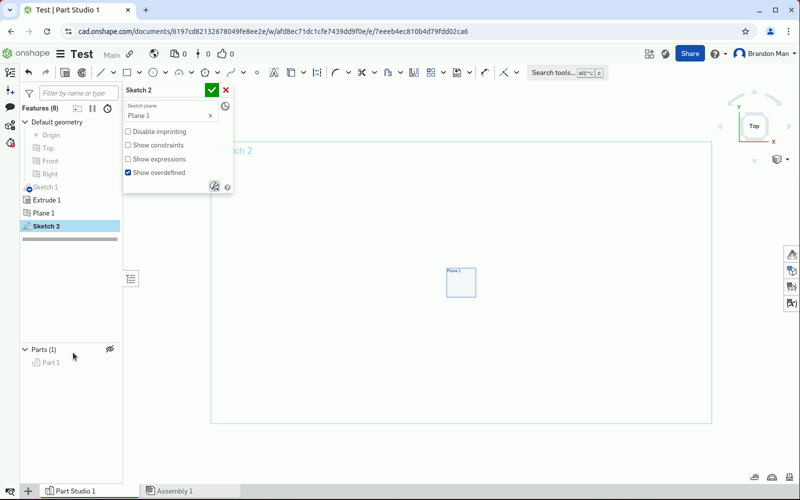
key(c)
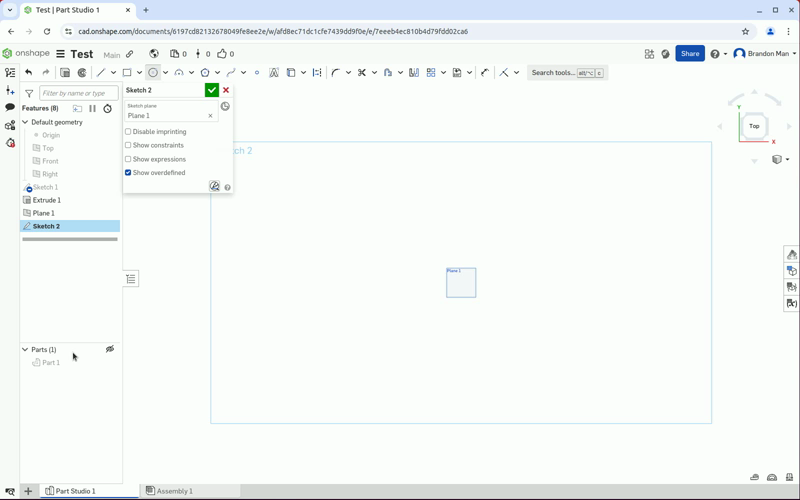
key_down(shift)
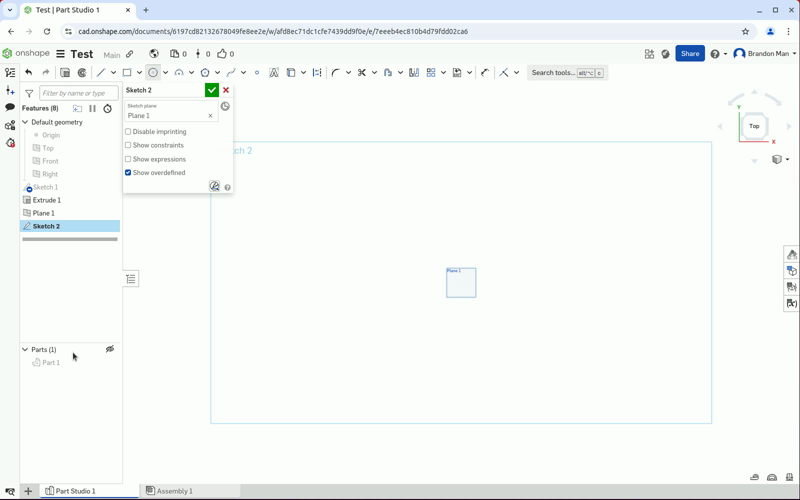
mouse_move(460, 282)
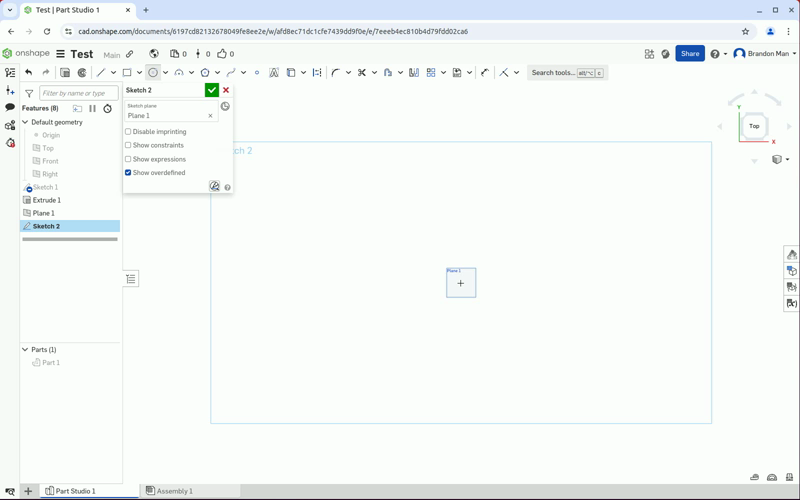
click(460, 282)
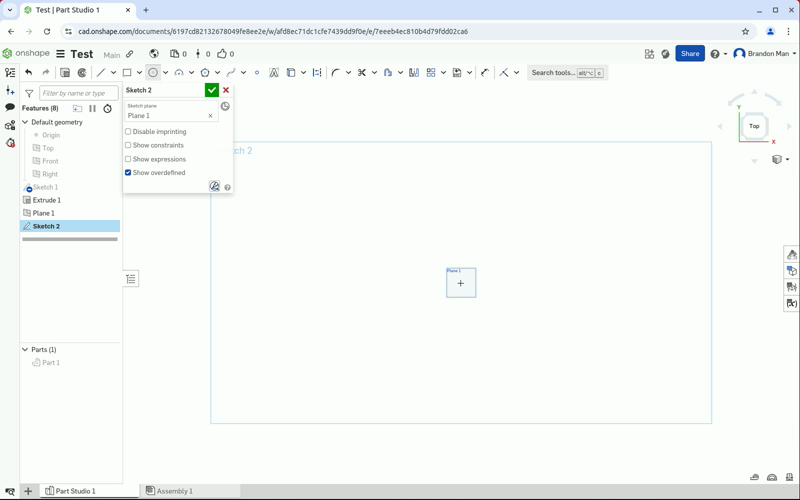
key_up(shift)
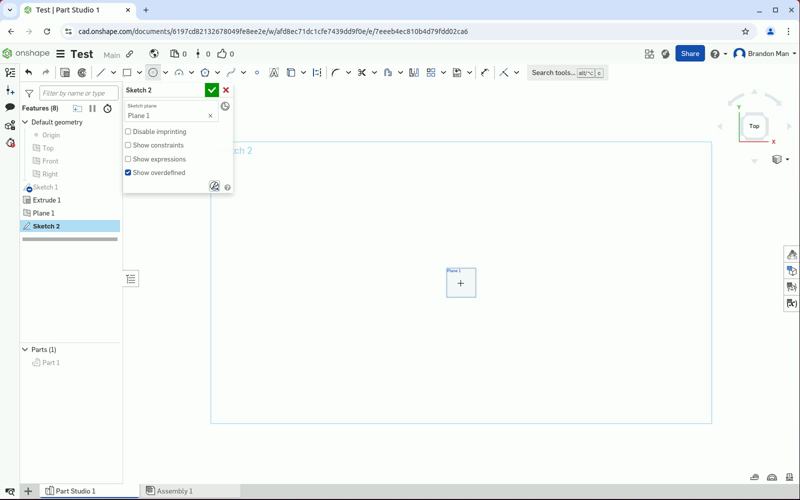
mouse_move(511, 282)
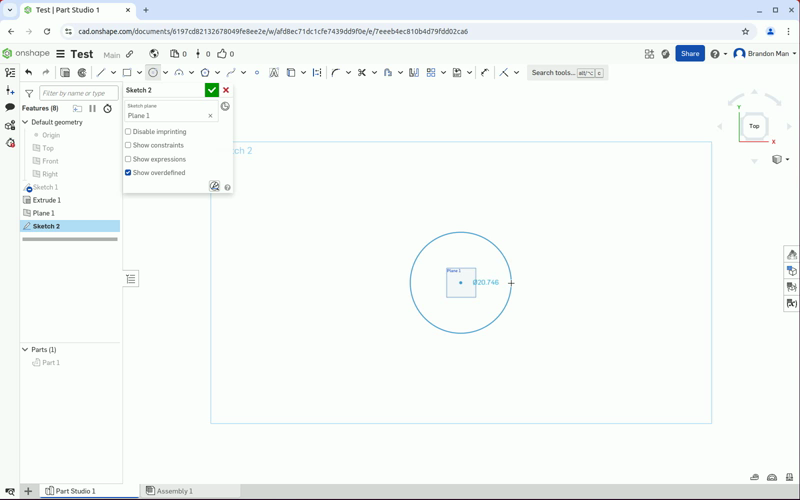
click(511, 282)
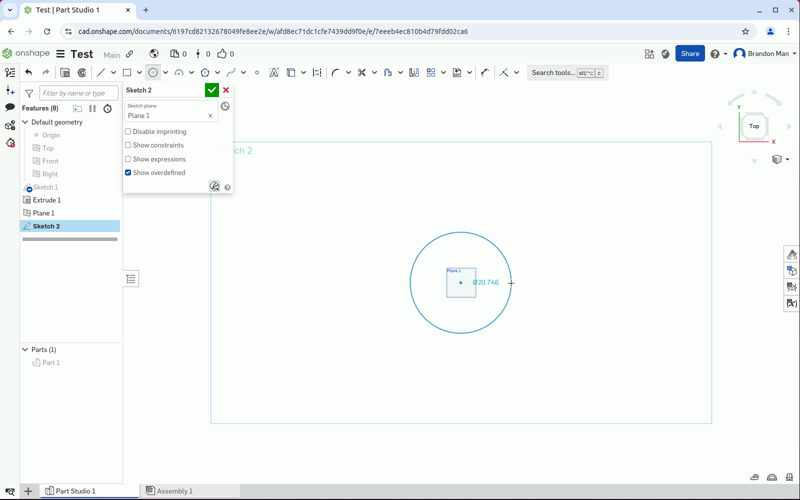
key(esc)
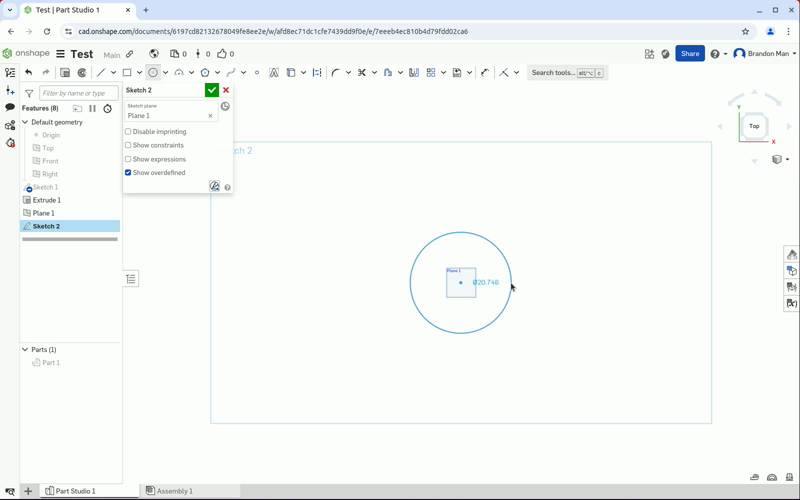
mouse_move(476, 257)
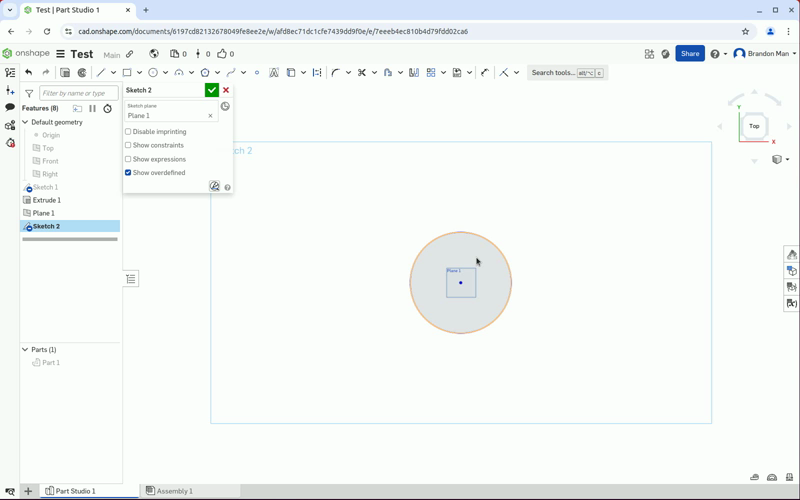
click(476, 257)
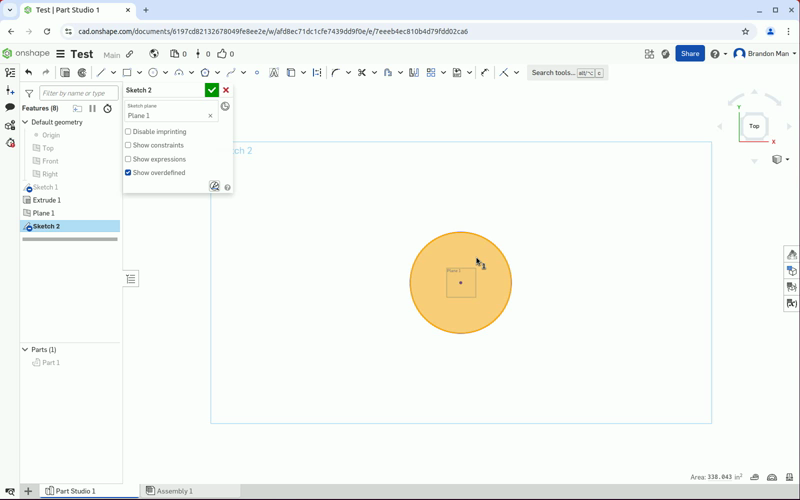
mouse_move(73, 352)
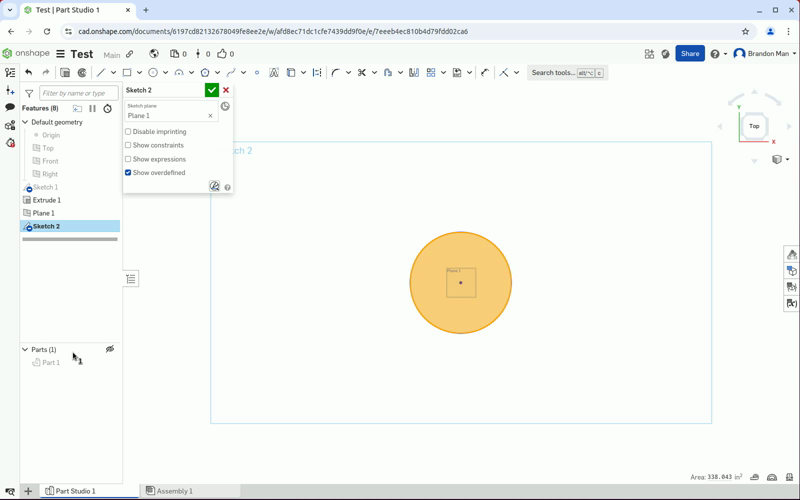
key(shift+y)
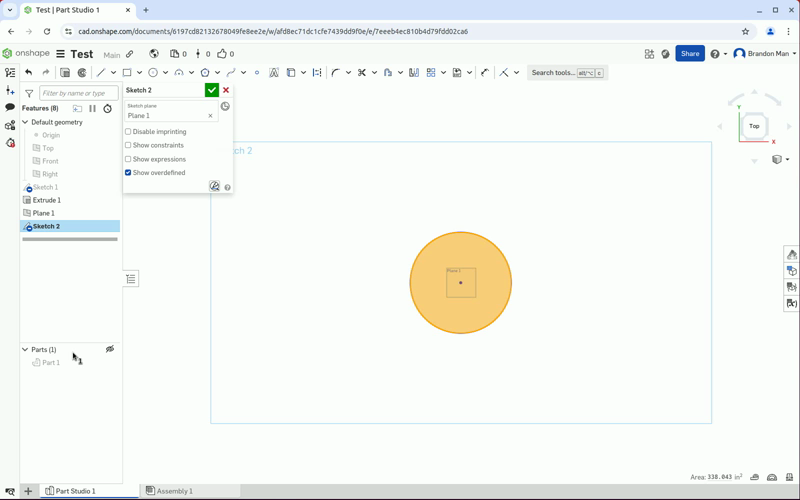
key(shift+e)
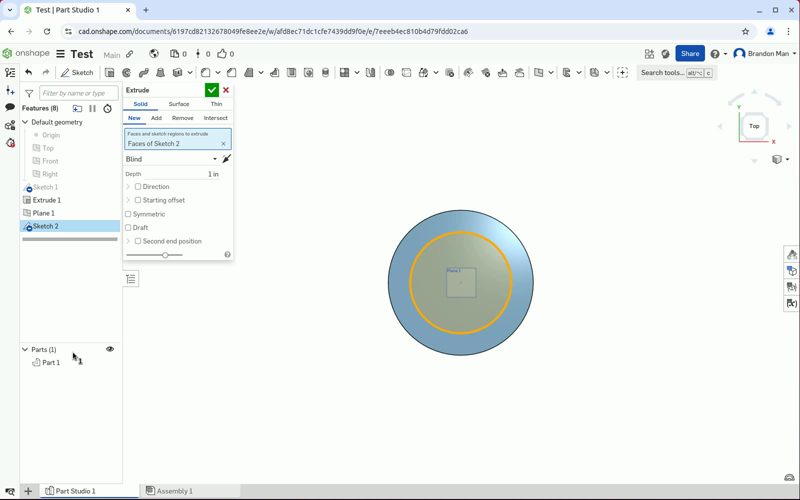
mouse_move(143, 106)
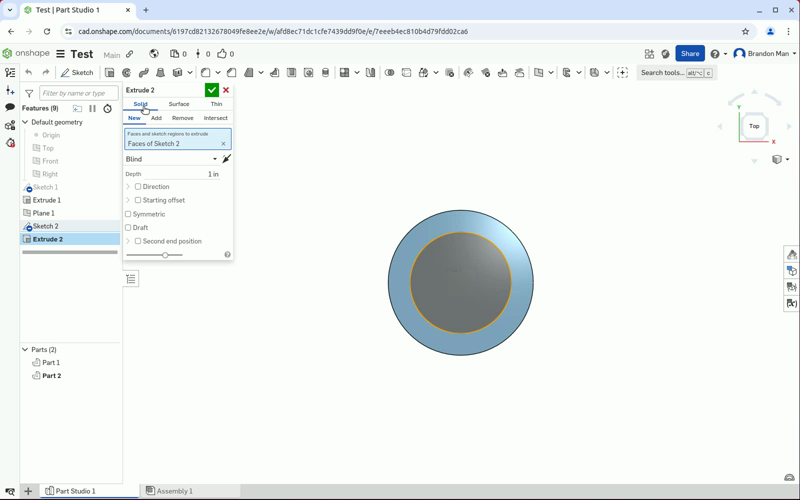
click(143, 106)
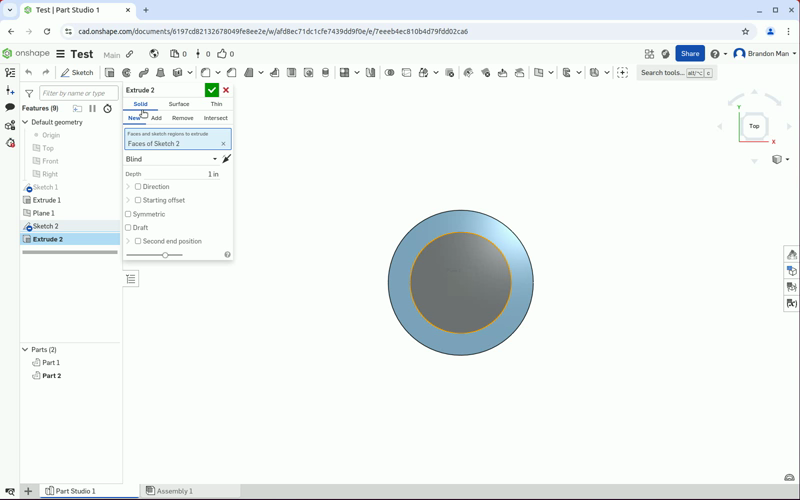
mouse_move(137, 120)
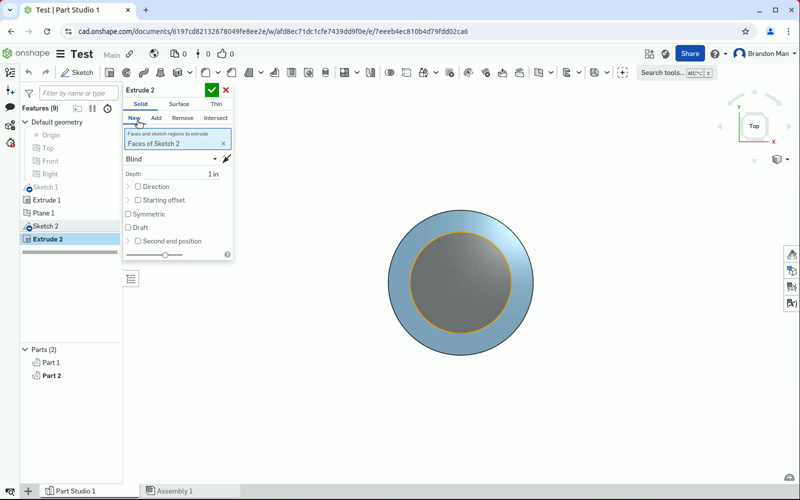
click(137, 120)
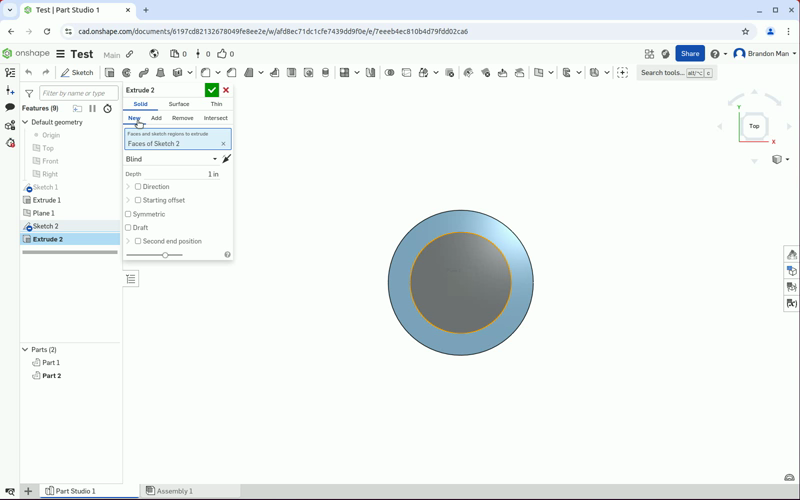
key(tab, 4)
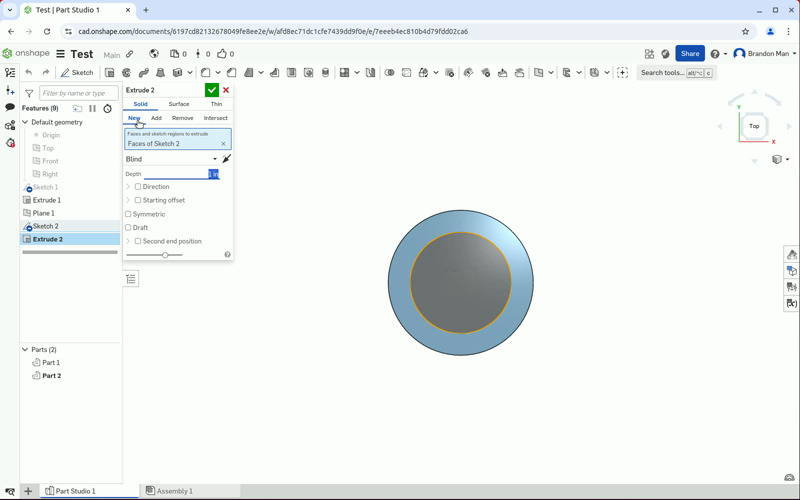
text(11.554)
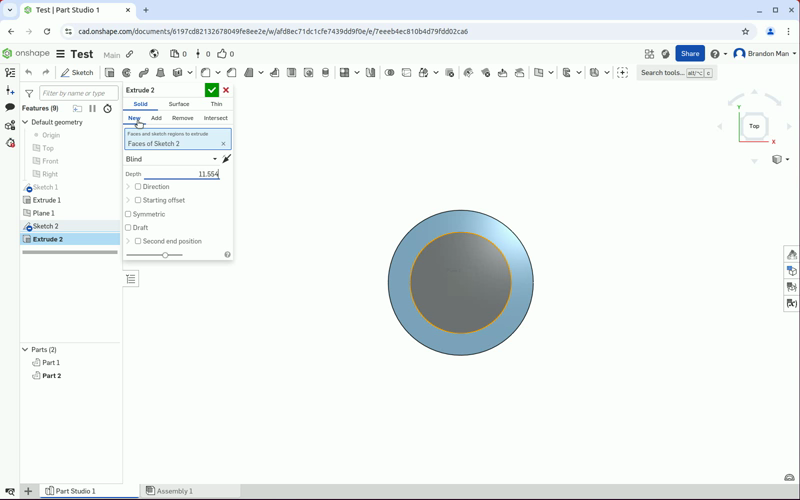
key(enter)
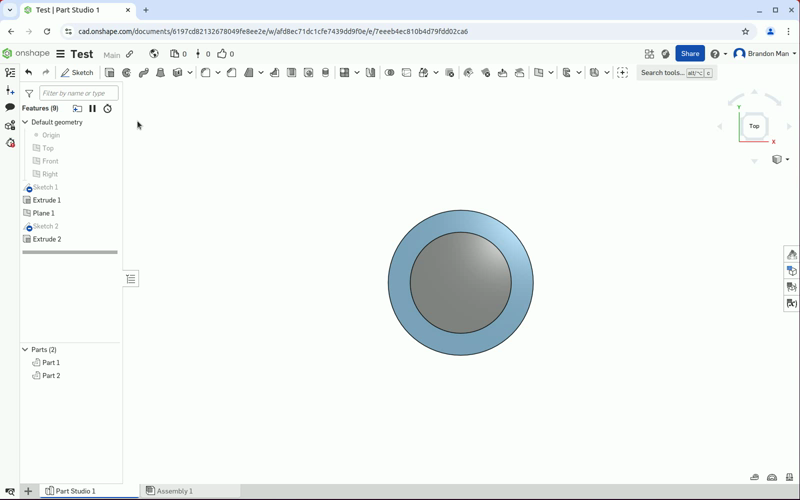
key(shift+h)
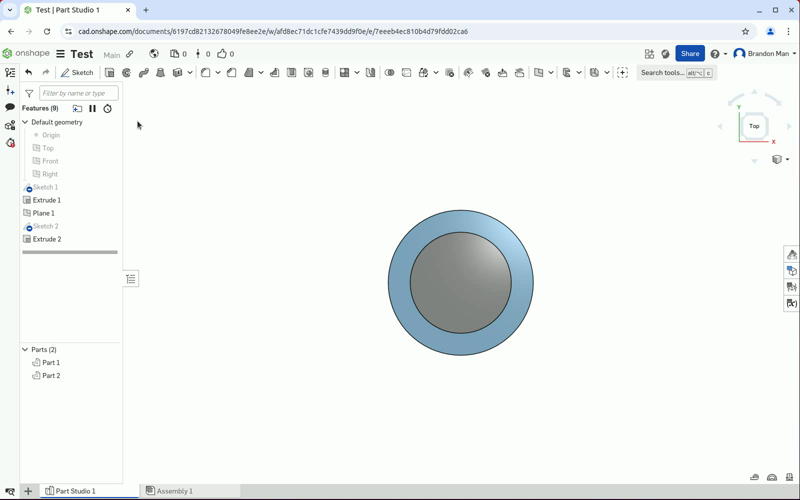
key(shift+h)
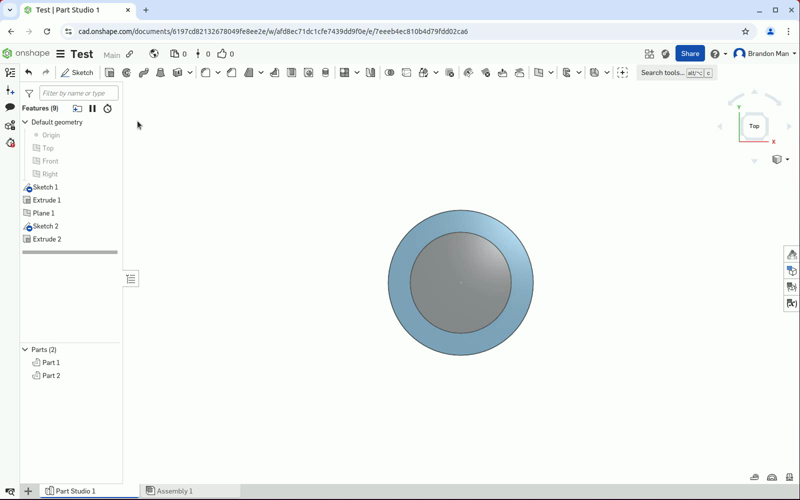
key(shift+7)
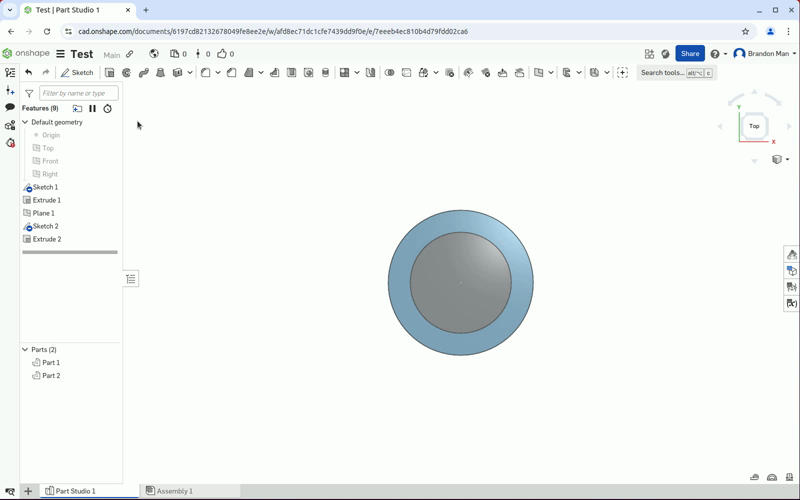
key(up, 3)
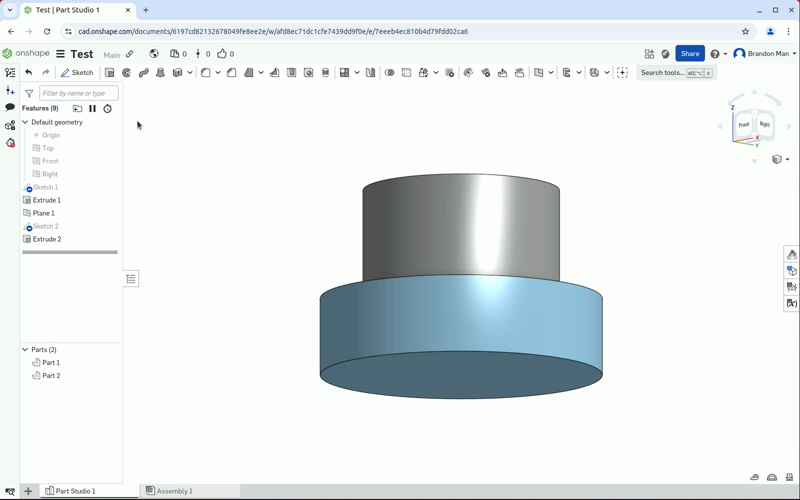
key(left, 3)
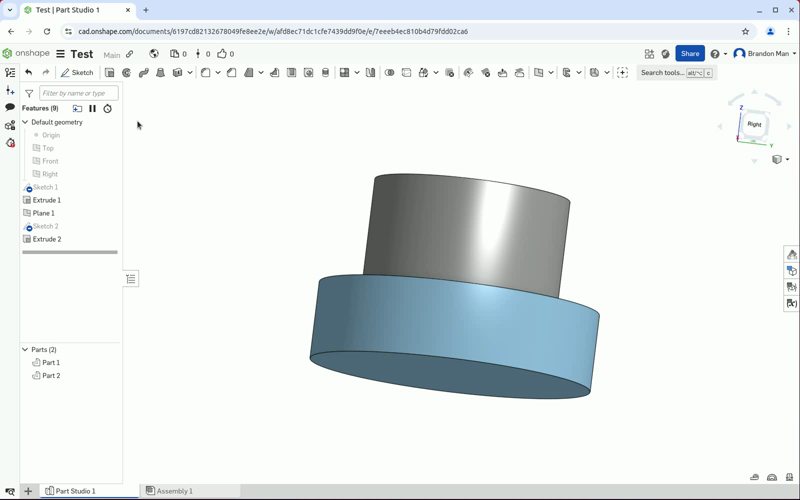
key(right, 3)
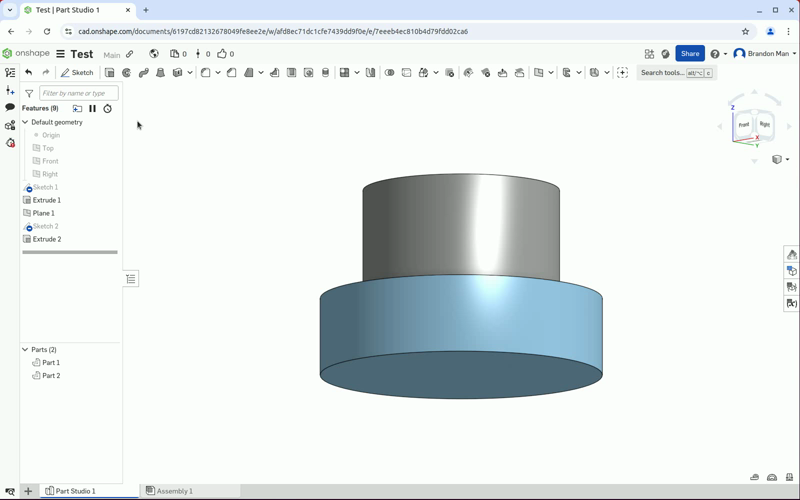
key(down, 3)
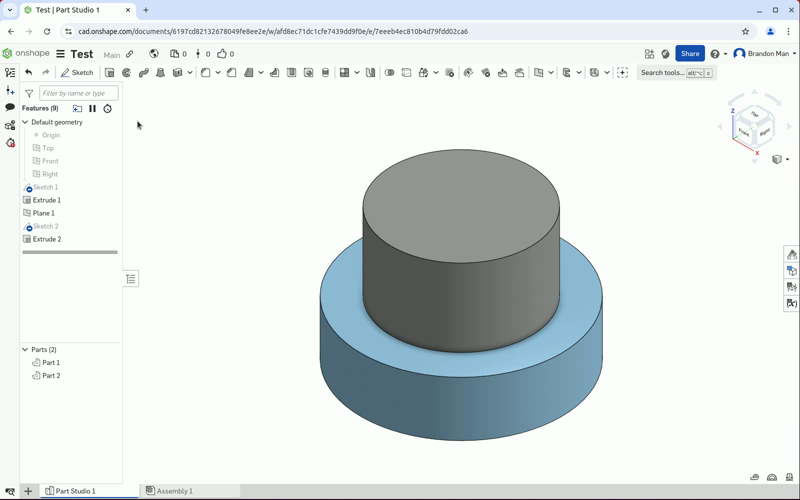
mouse_move(73, 189)
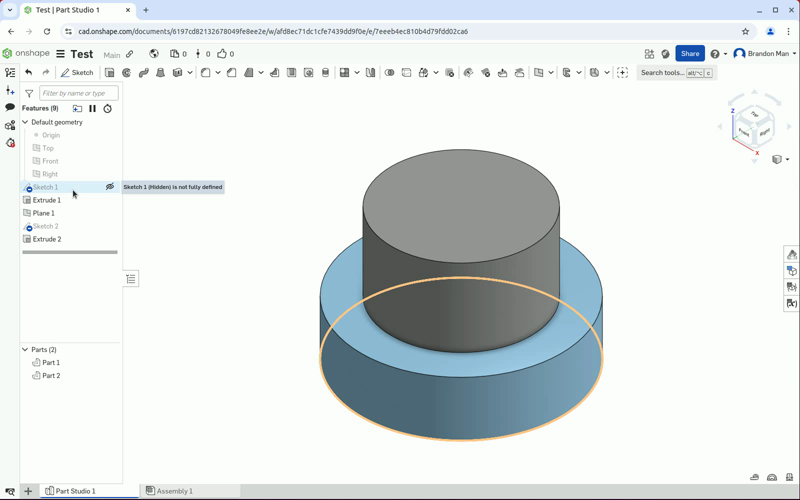
click(73, 189)